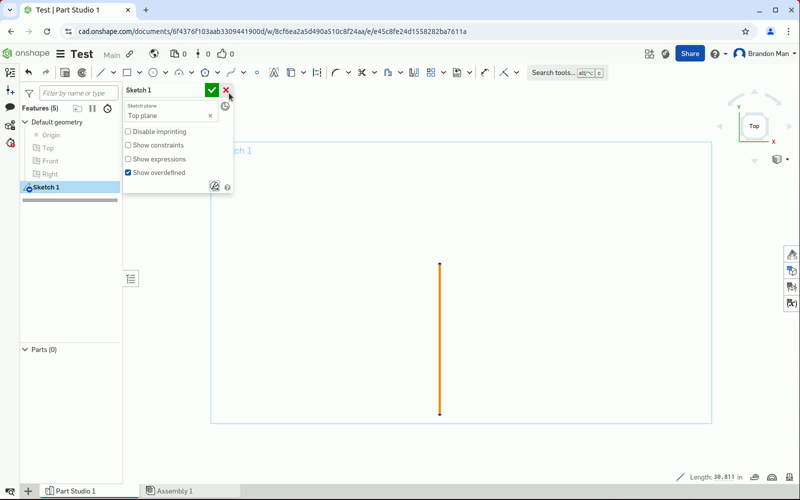
key(shift+h)
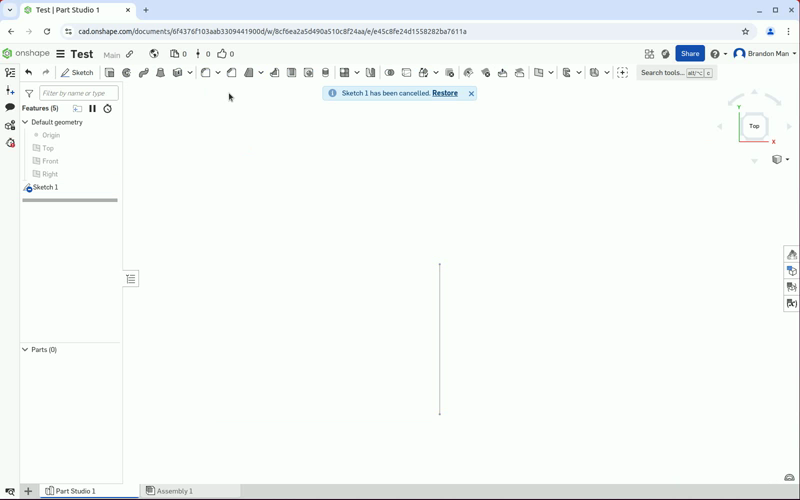
key(shift+s)
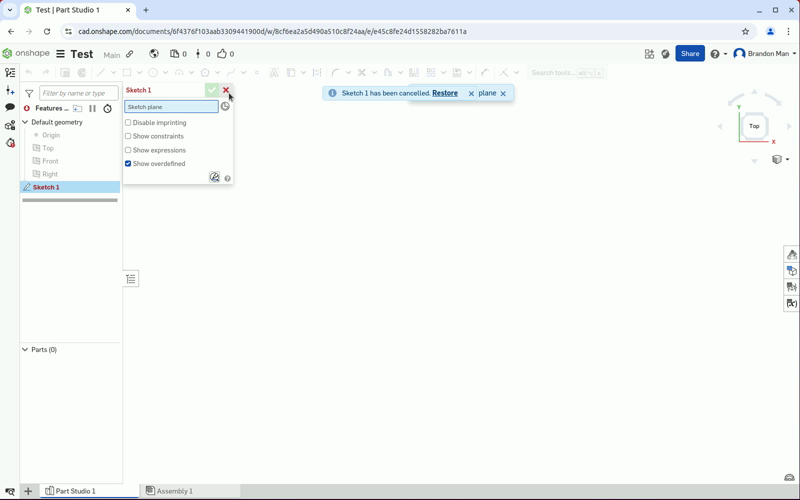
mouse_move(73, 150)
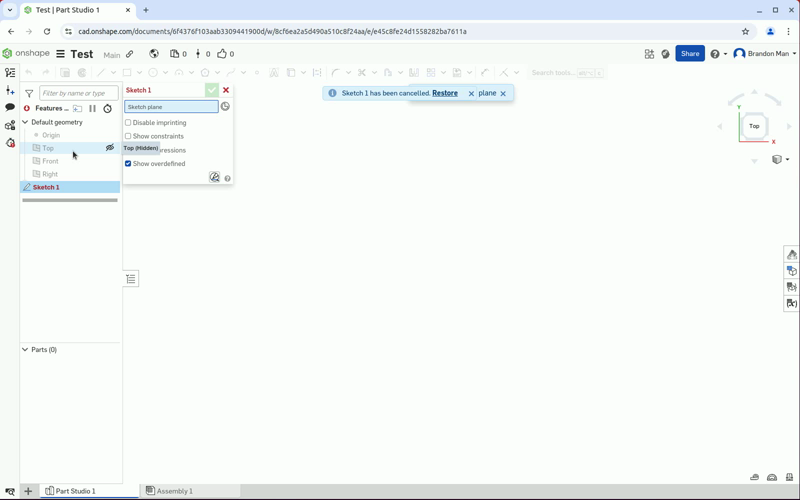
click(73, 150)
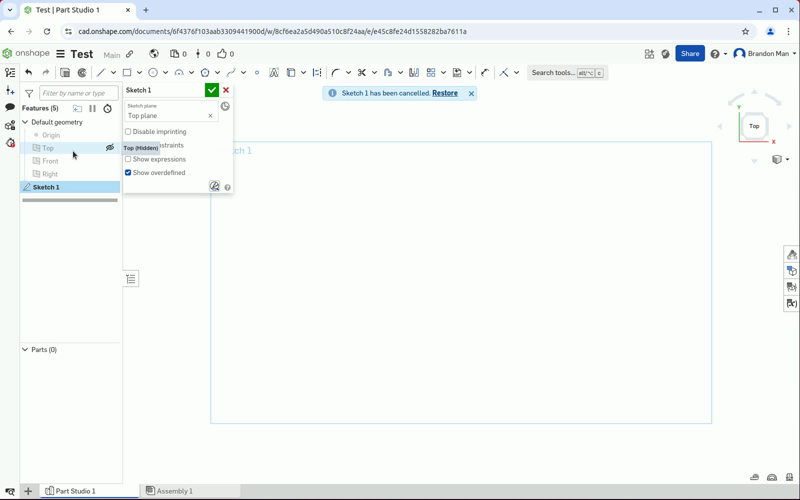
mouse_move(73, 352)
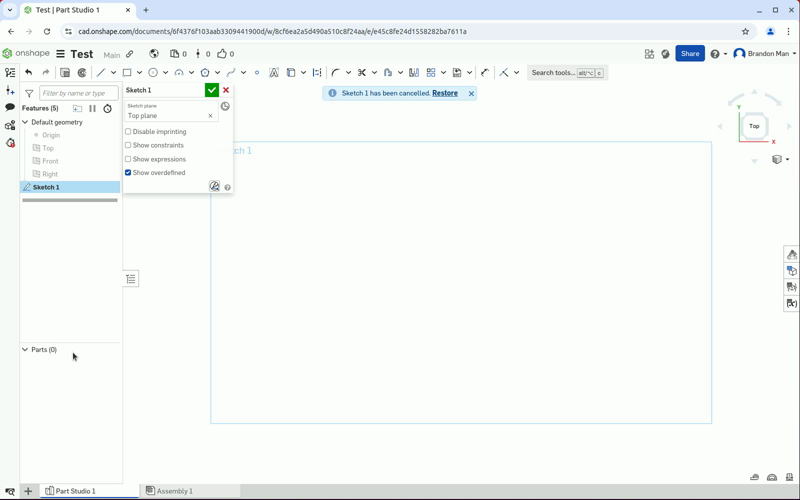
key(y)
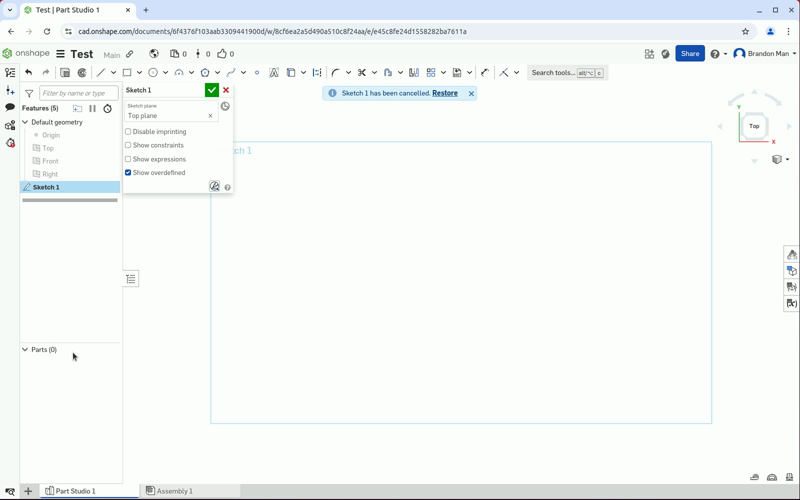
key(c)
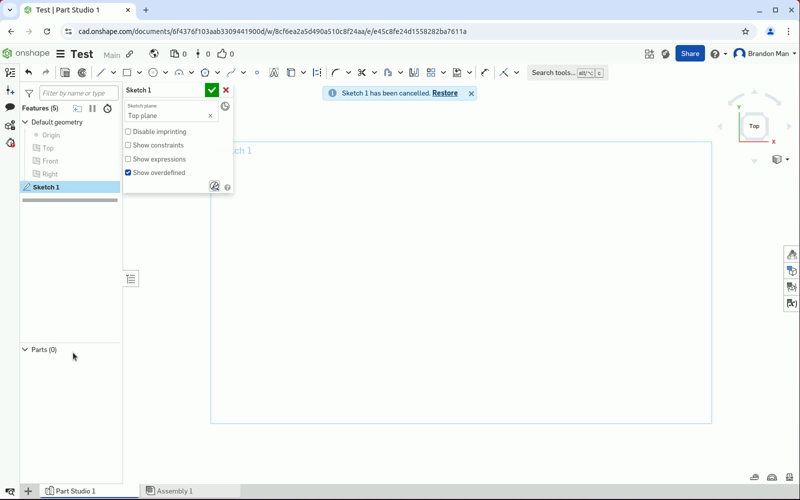
key_down(shift)
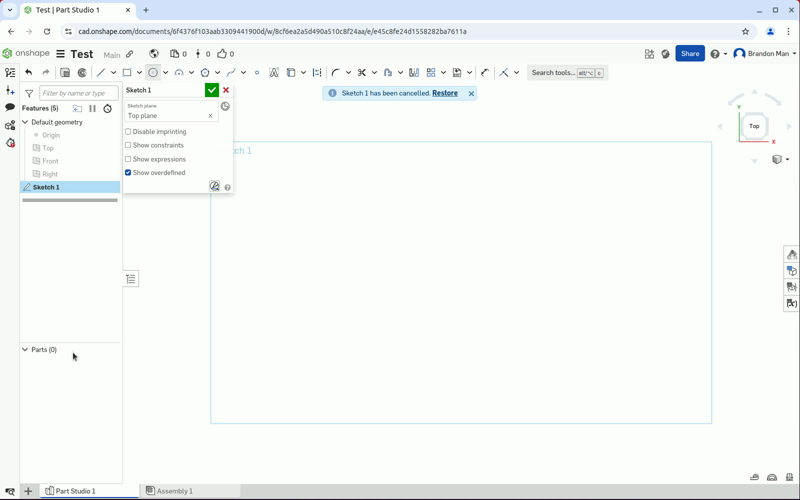
mouse_move(461, 282)
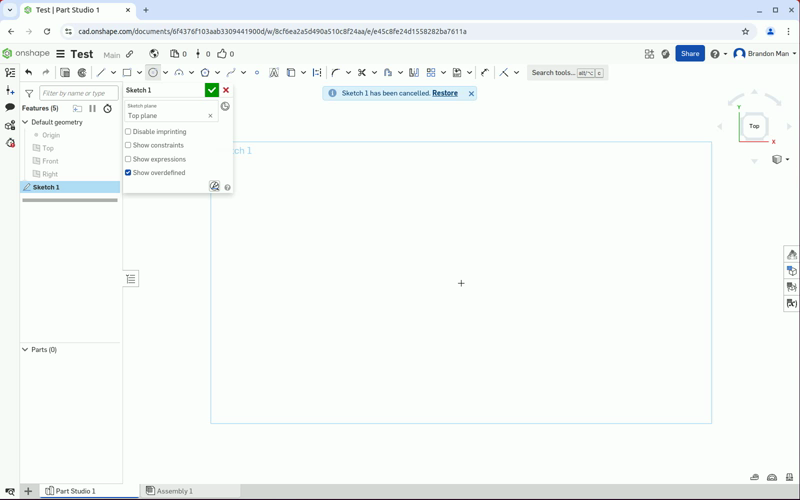
click(461, 282)
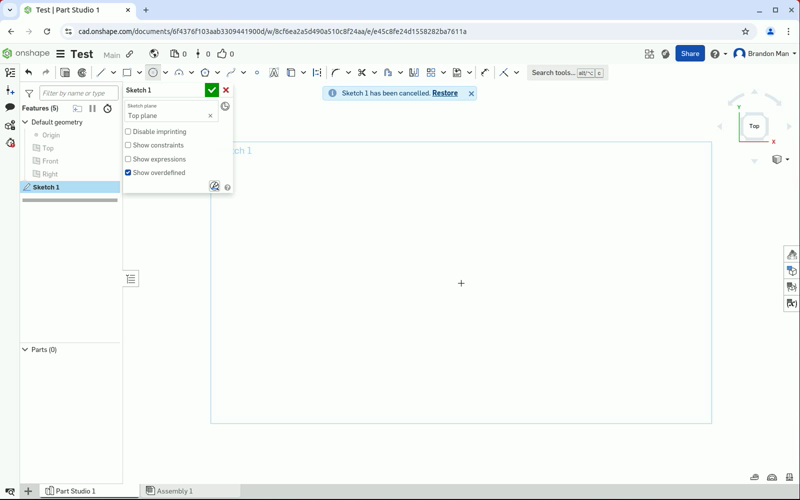
key_up(shift)
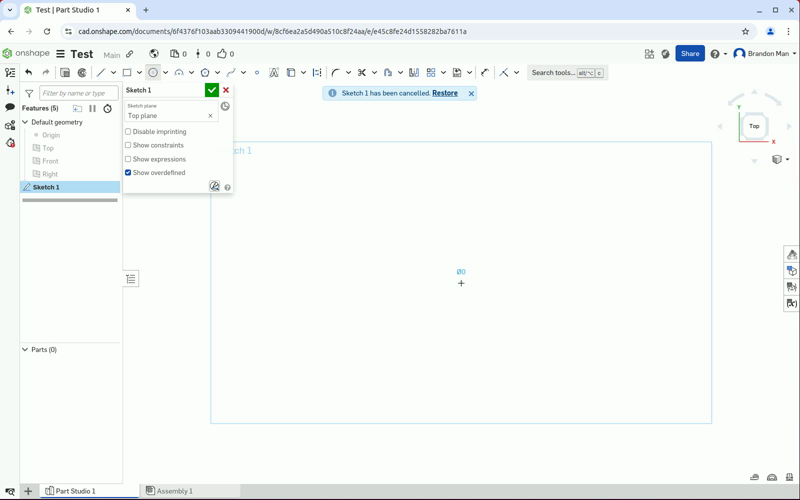
mouse_move(574, 282)
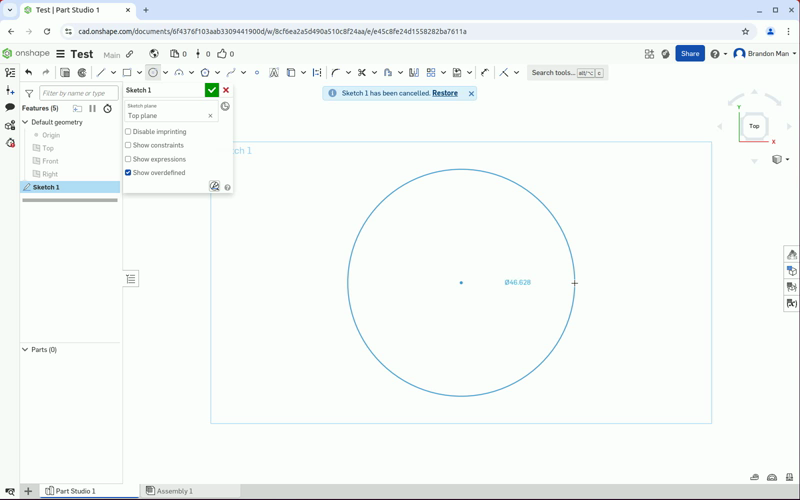
click(574, 282)
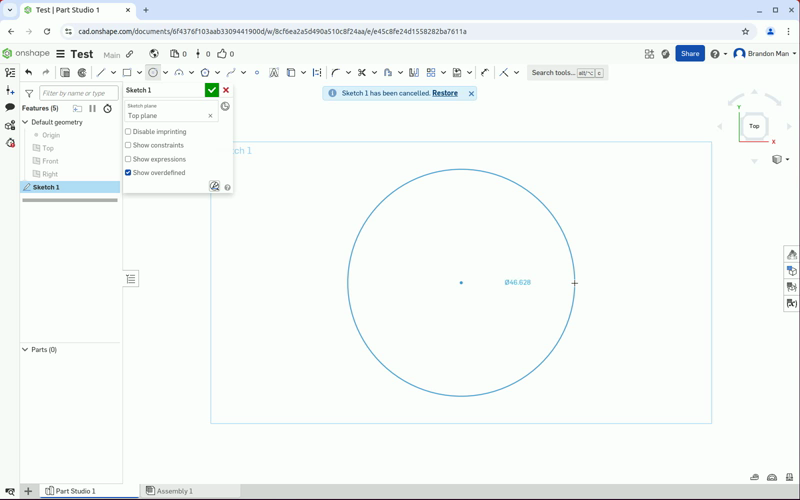
key(esc)
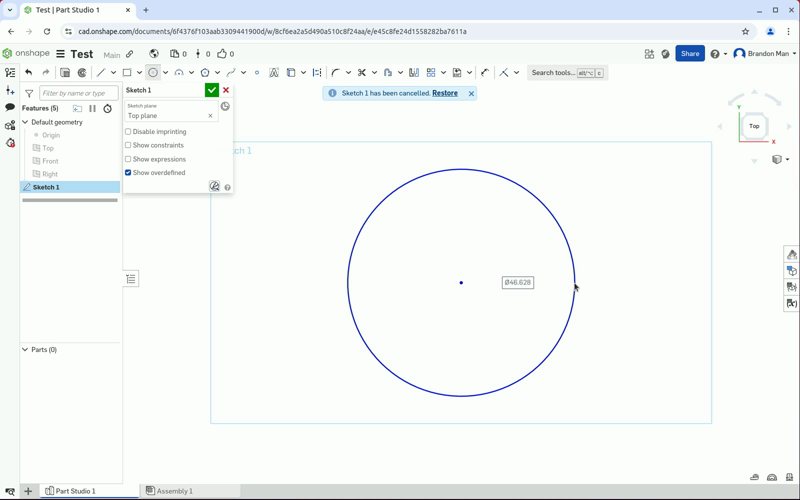
mouse_move(397, 280)
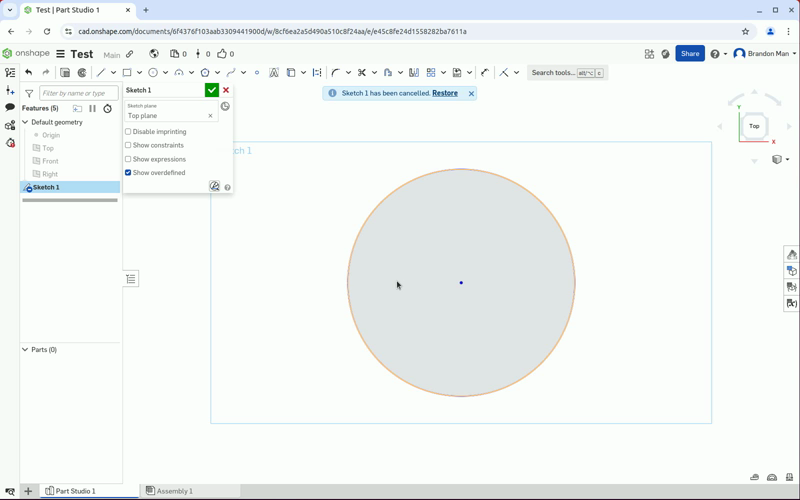
click(397, 280)
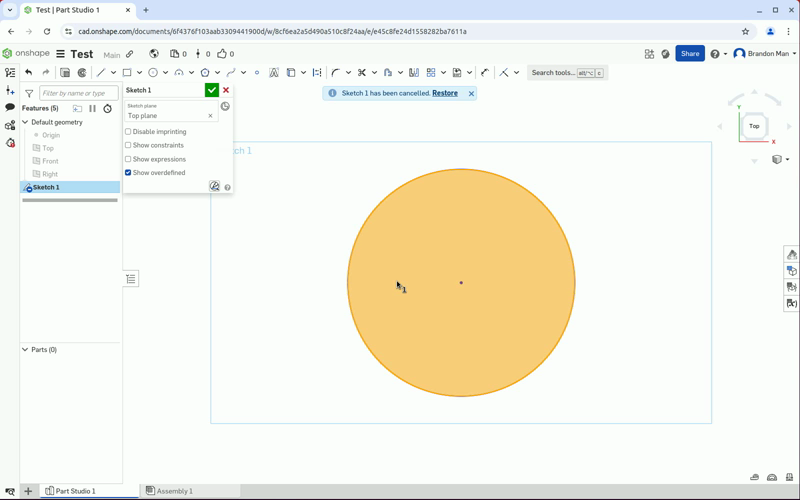
mouse_move(73, 352)
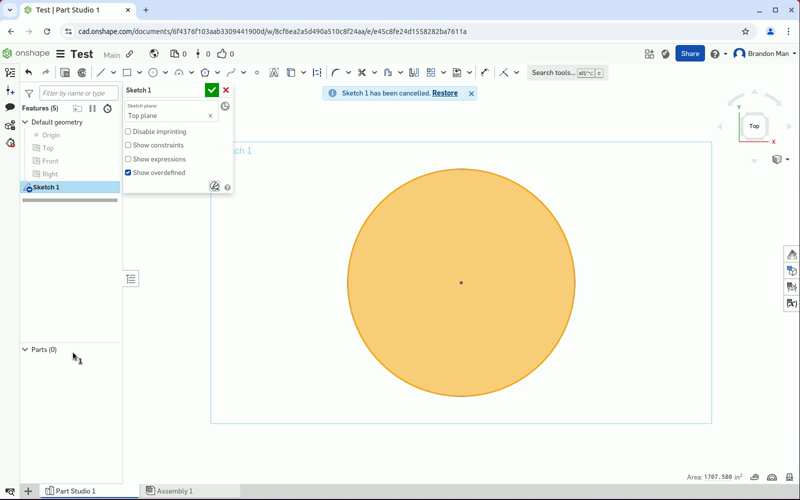
key(shift+y)
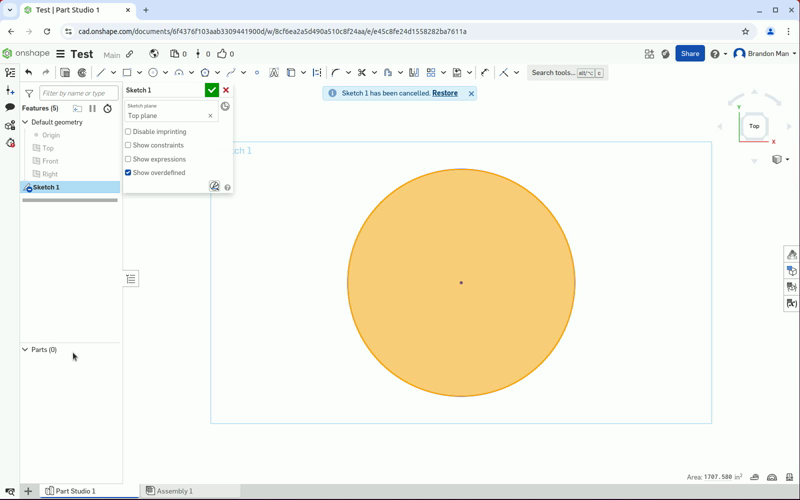
key(shift+e)
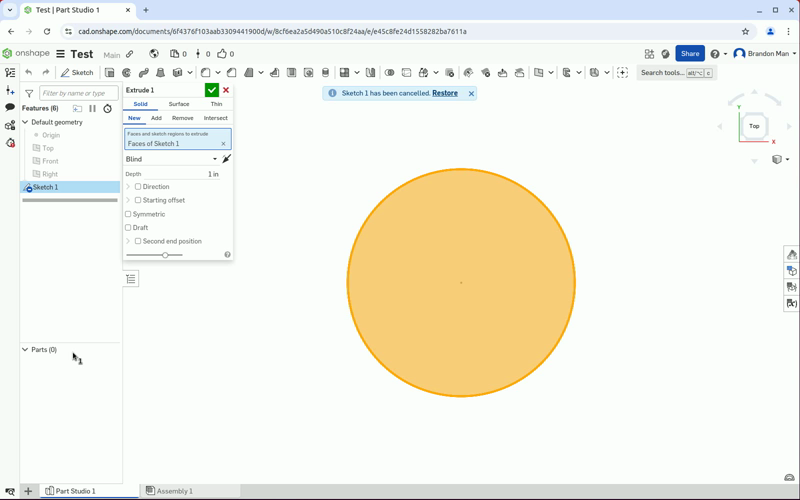
mouse_move(143, 106)
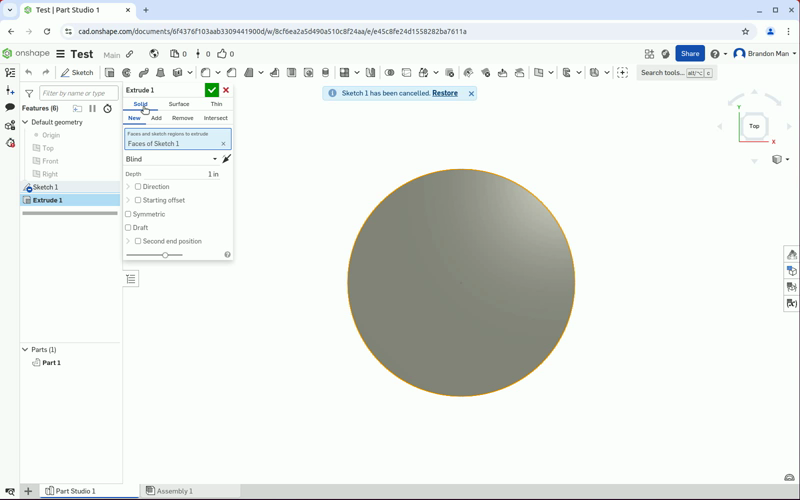
click(143, 106)
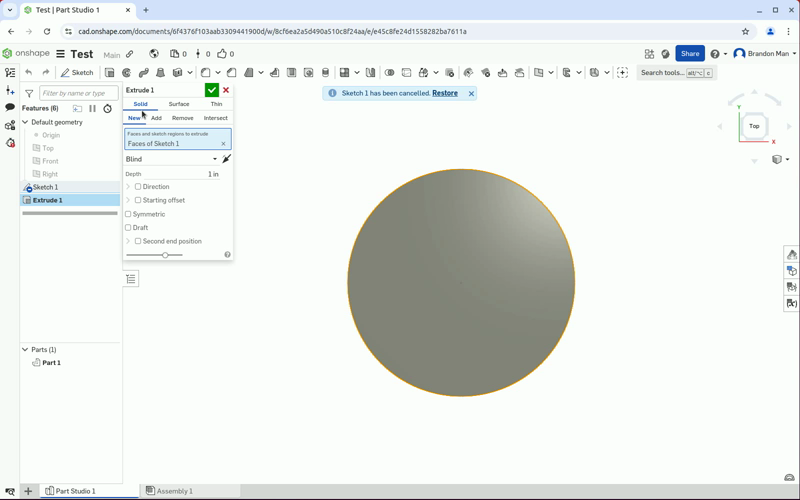
mouse_move(137, 120)
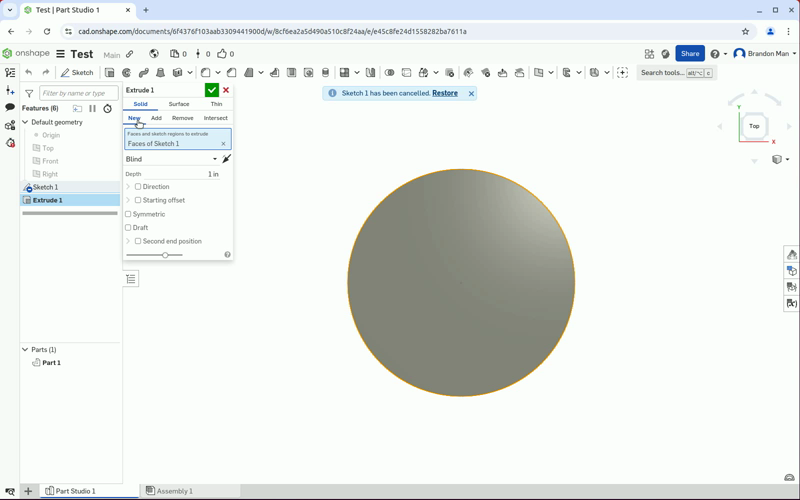
click(137, 120)
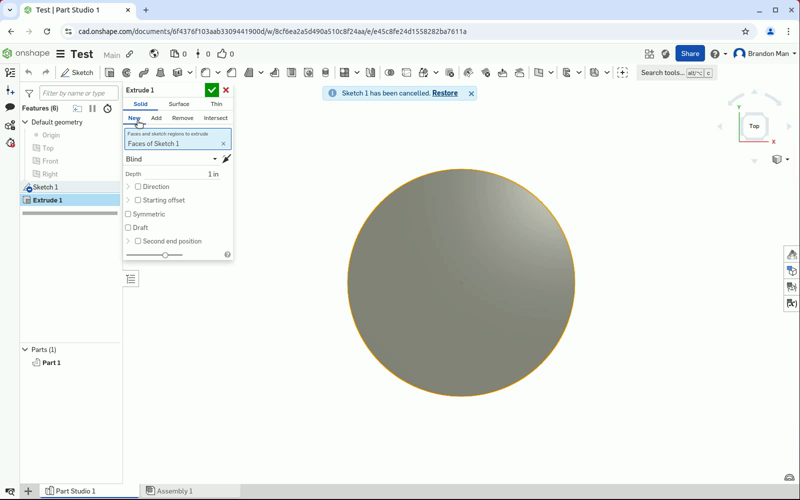
key(tab, 4)
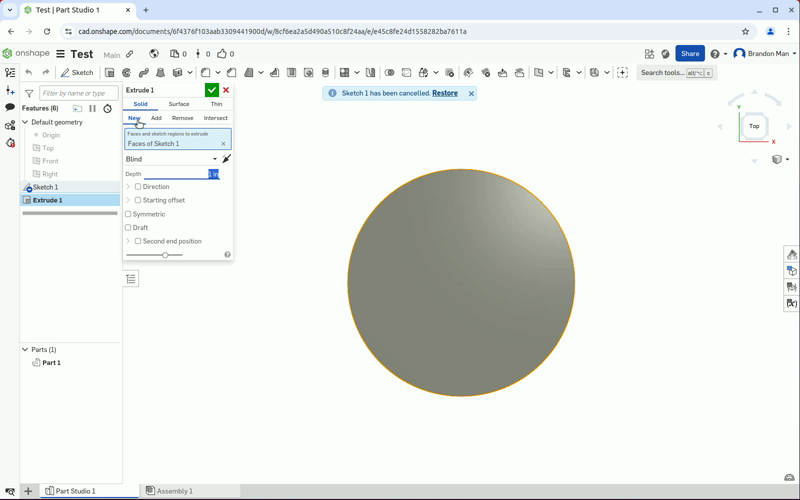
text(11.554)
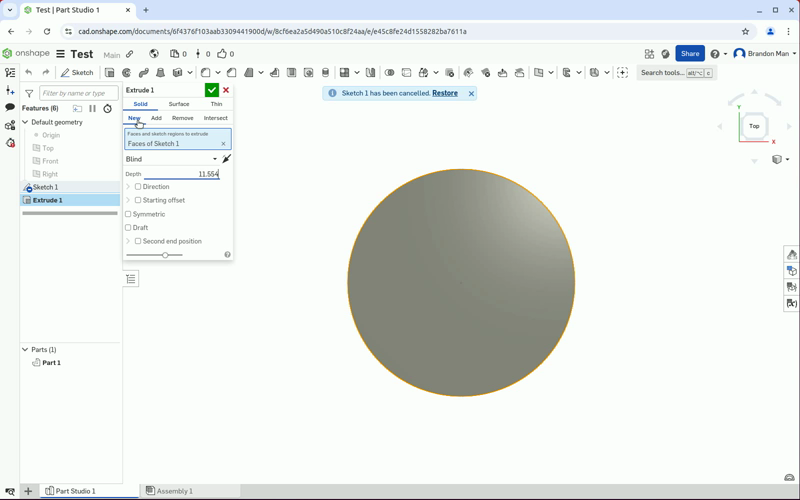
key(enter)
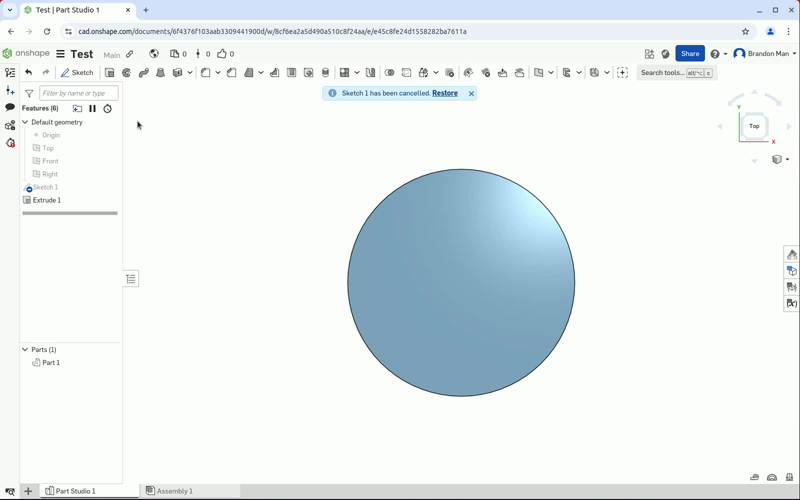
key(shift+h)
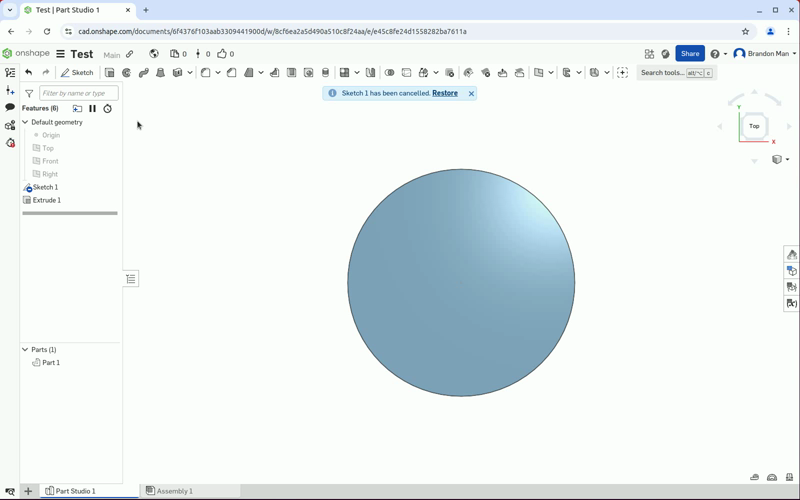
key(shift+h)
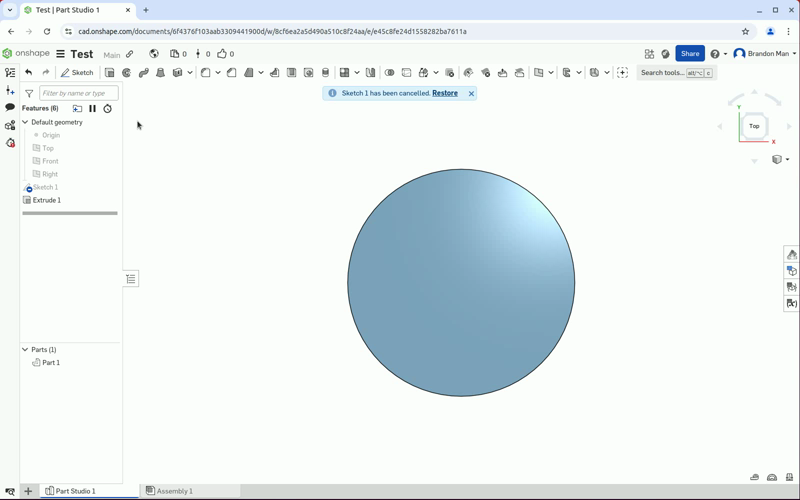
mouse_move(73, 189)
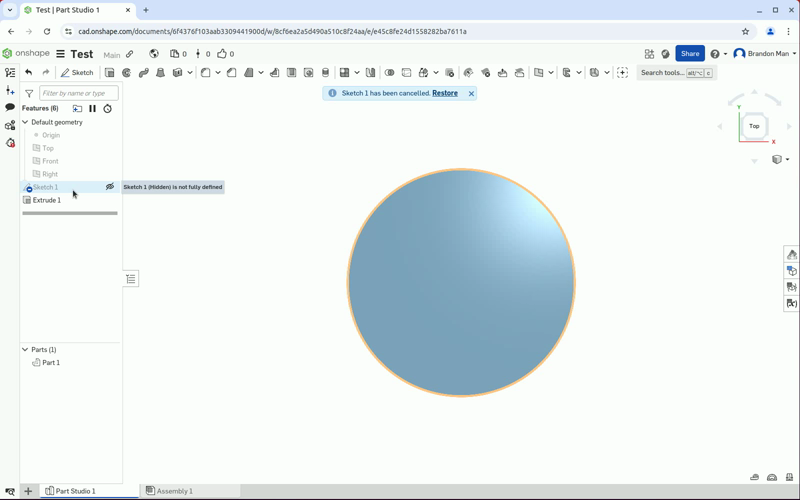
click(73, 189)
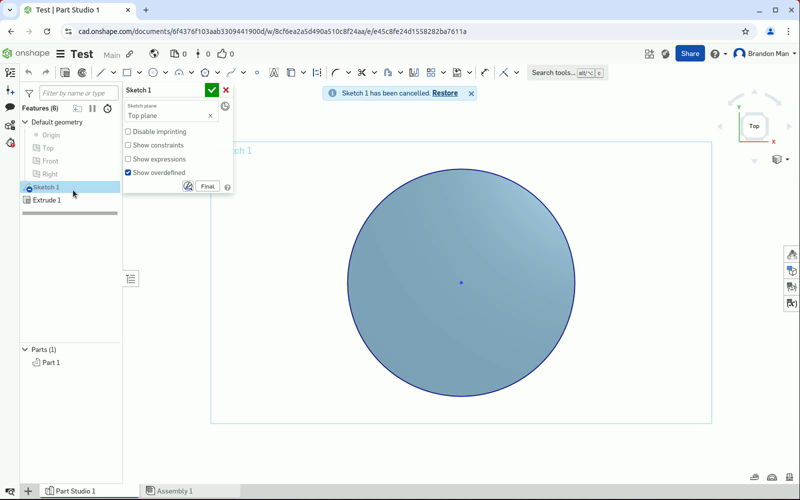
mouse_move(229, 92)
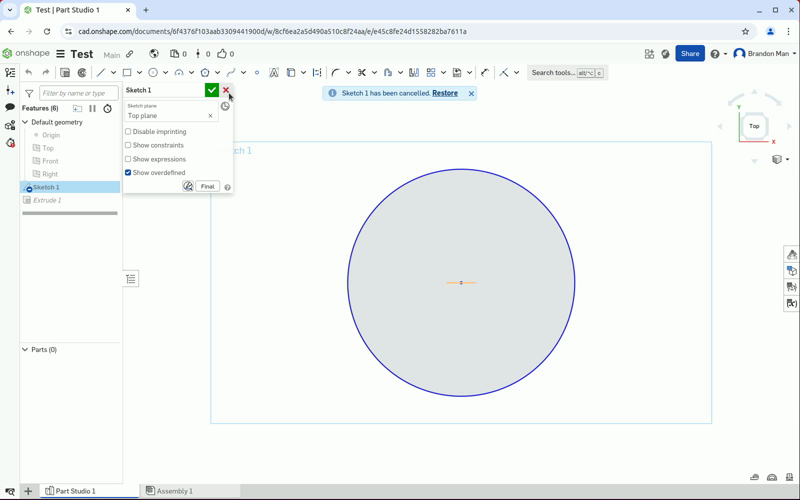
click(229, 92)
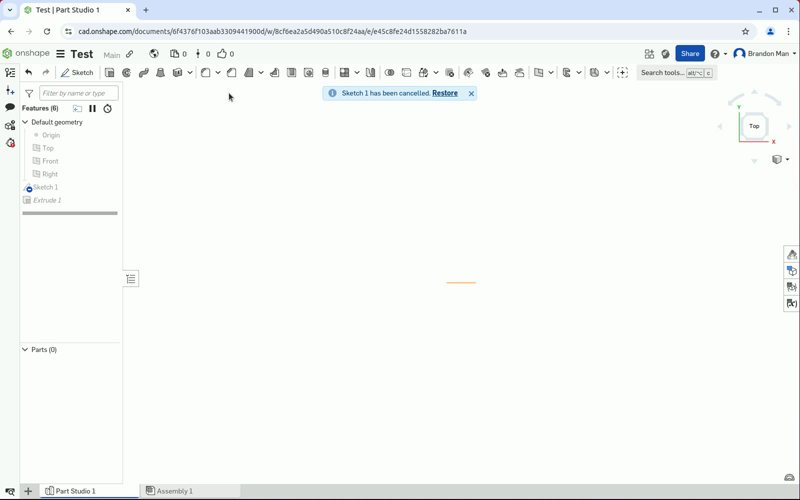
mouse_move(541, 75)
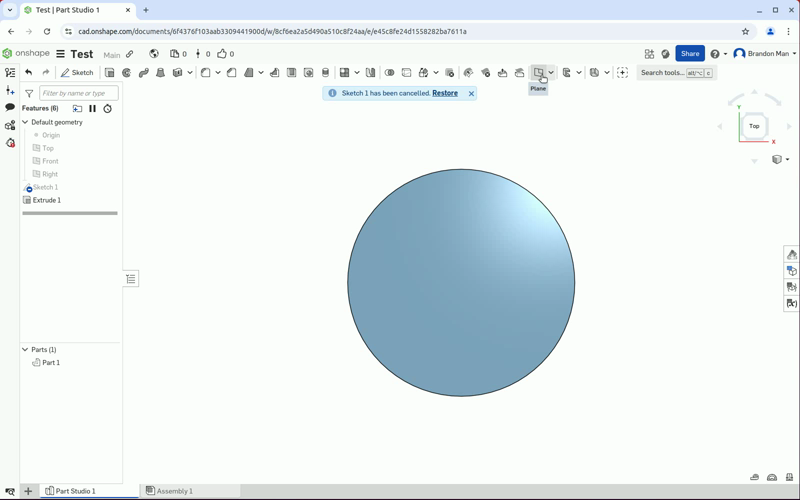
click(541, 75)
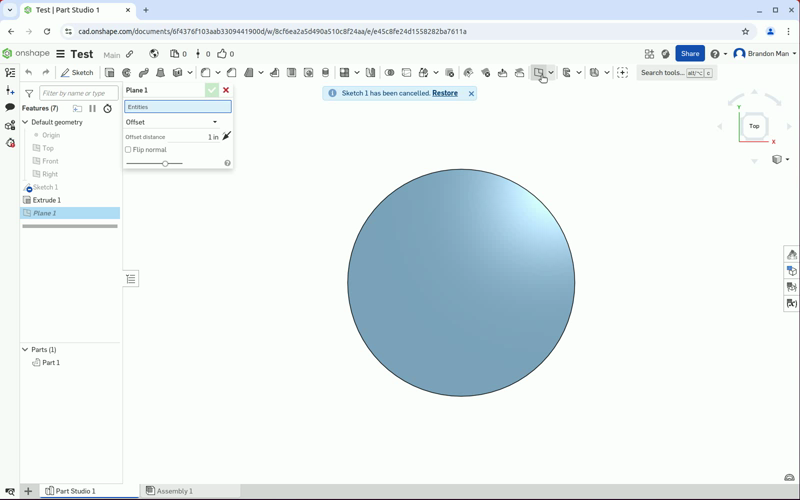
mouse_move(73, 150)
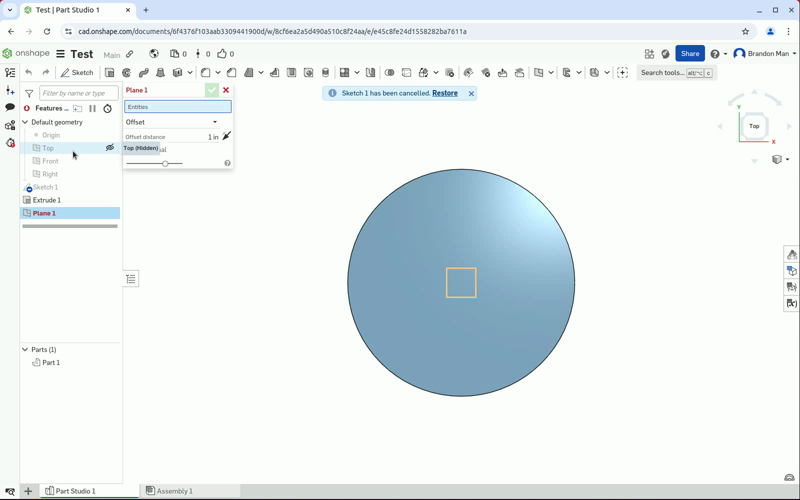
click(73, 150)
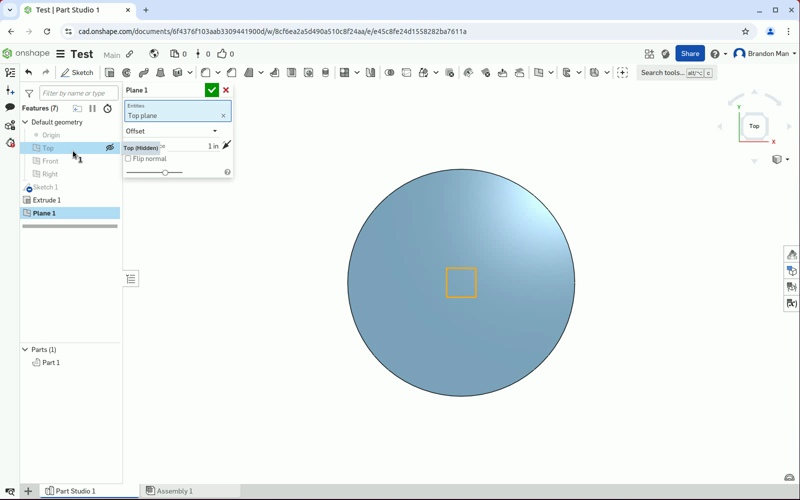
key(tab, 2)
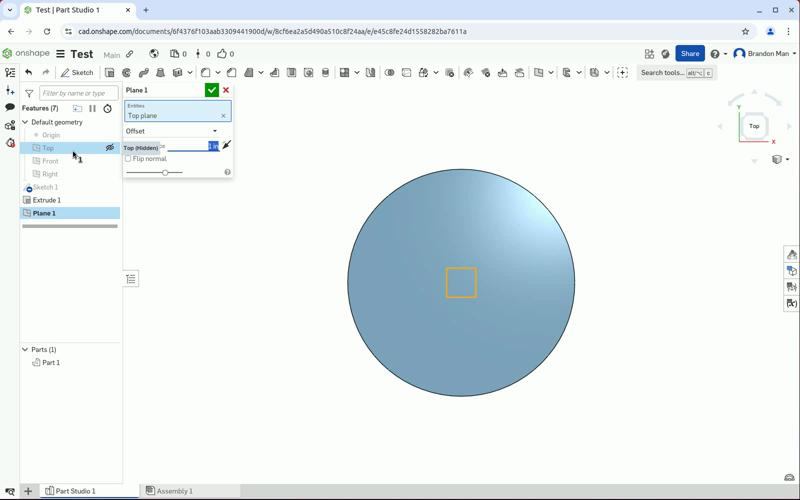
text(11.554)
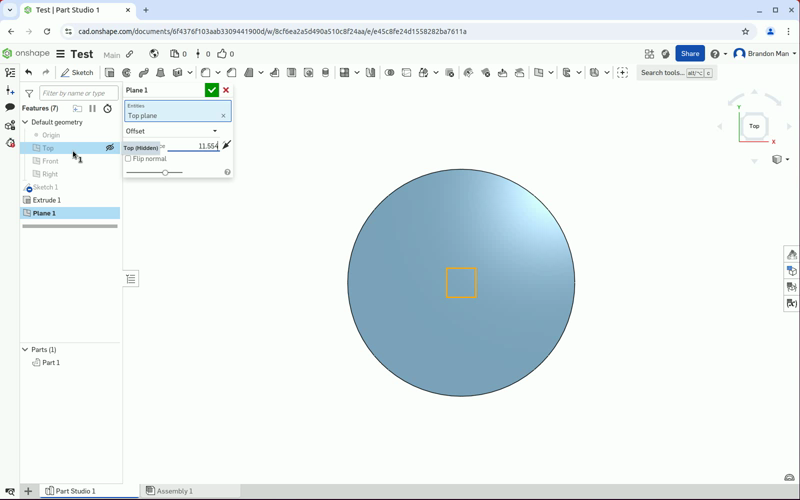
key(enter, 2)
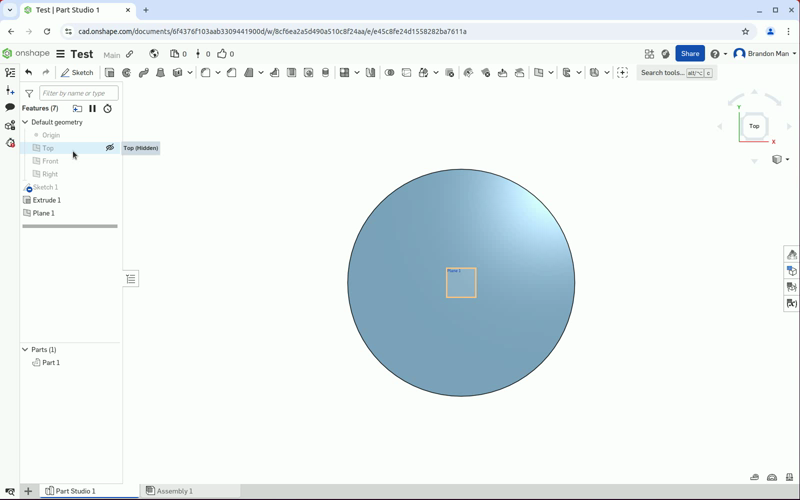
key(shift+s)
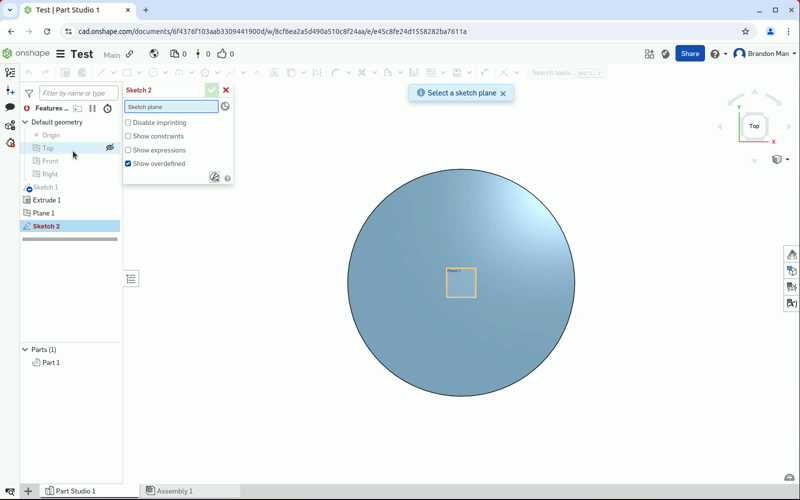
mouse_move(73, 215)
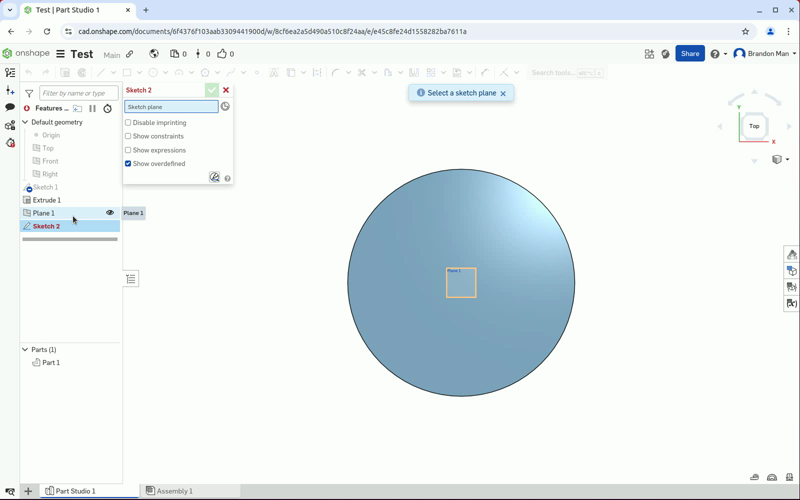
click(73, 215)
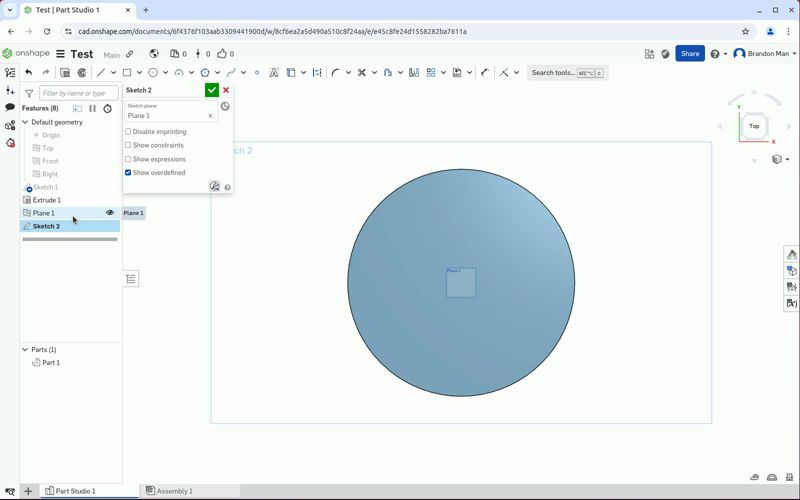
mouse_move(73, 352)
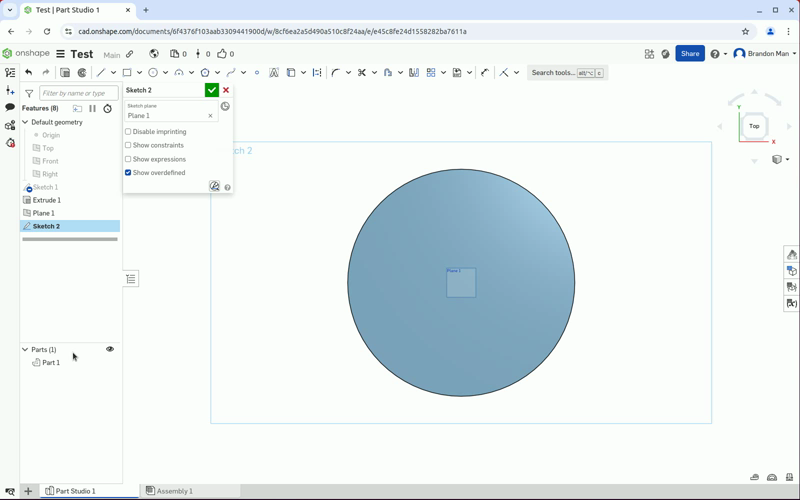
key(y)
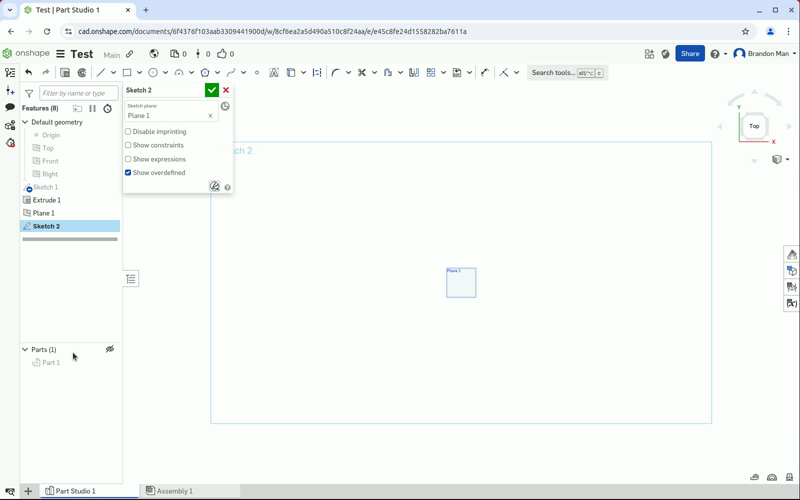
key(c)
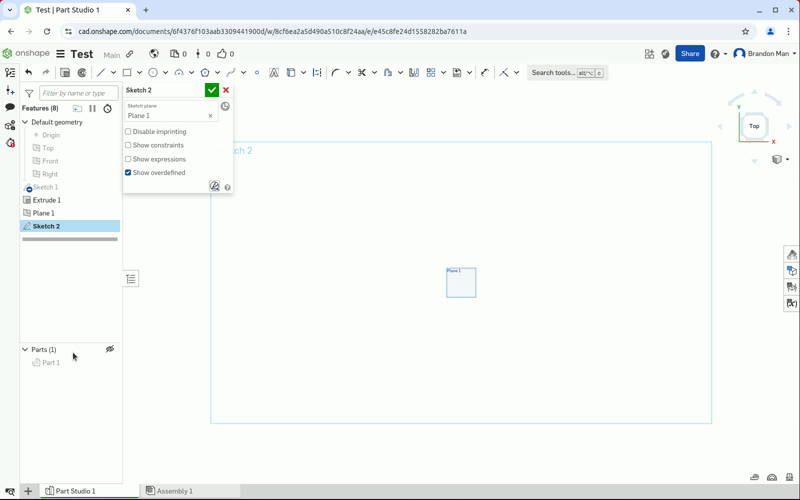
key_down(shift)
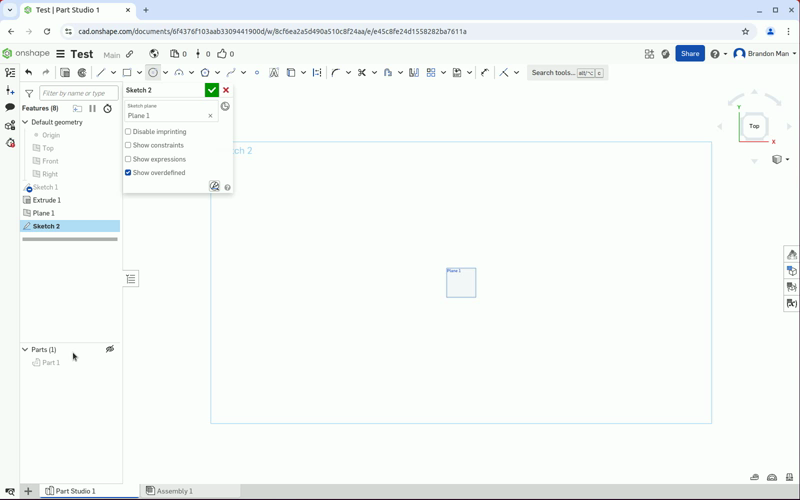
mouse_move(461, 282)
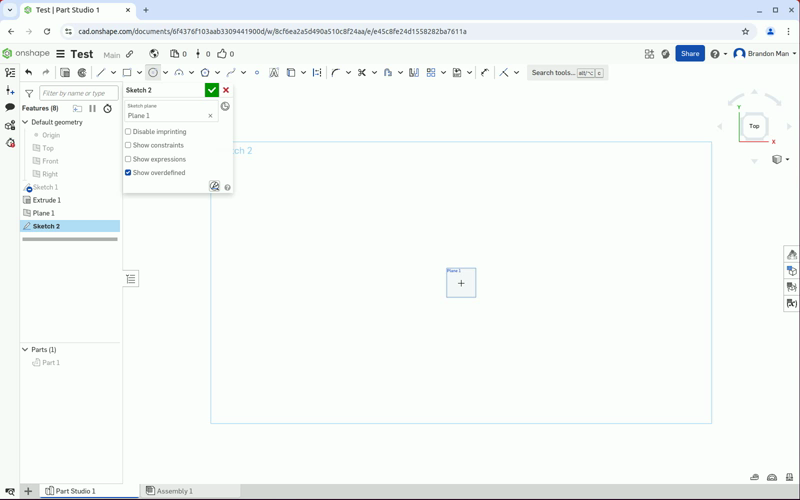
click(461, 282)
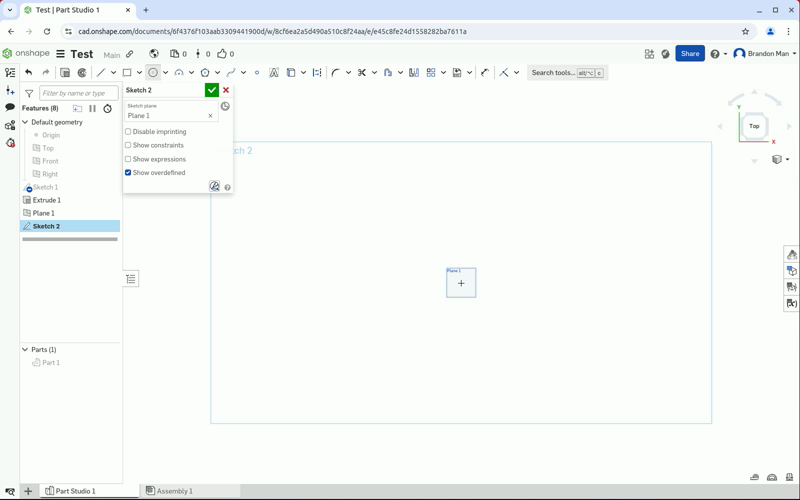
key_up(shift)
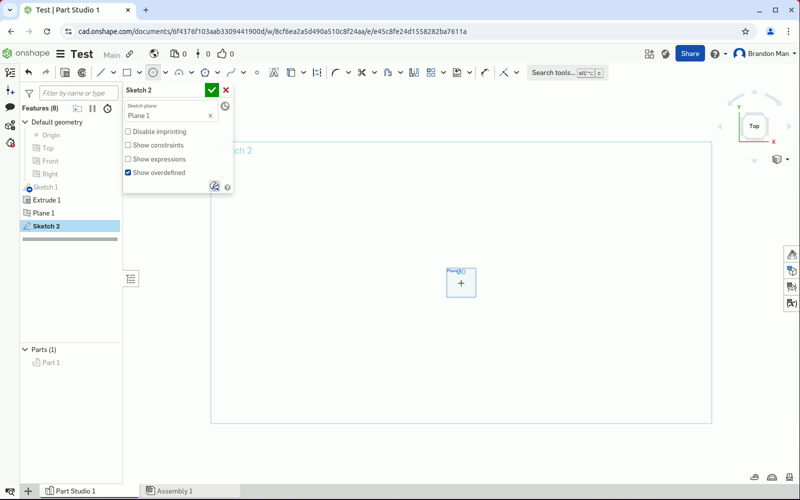
mouse_move(486, 282)
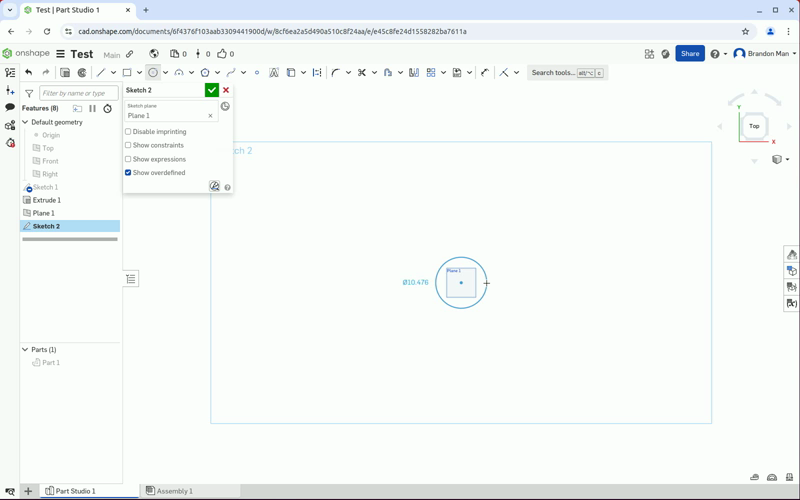
click(486, 282)
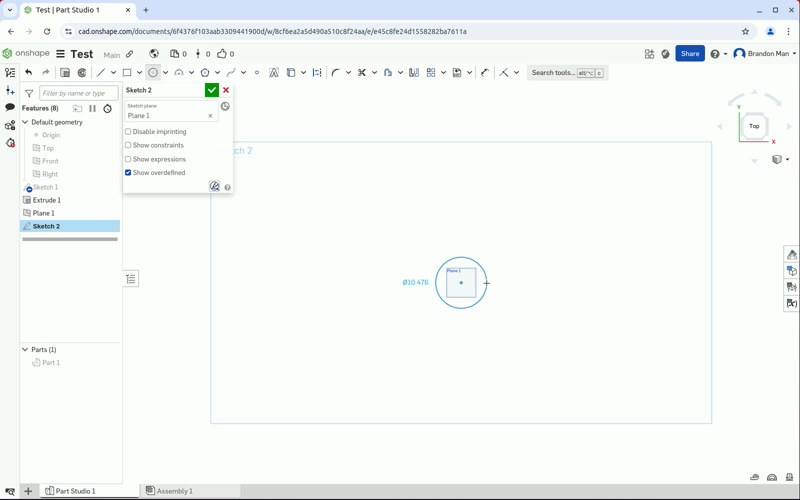
key(esc)
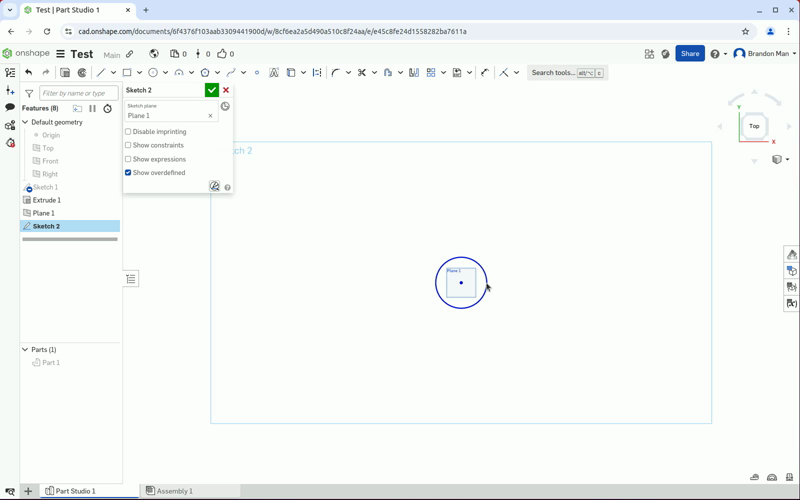
mouse_move(450, 274)
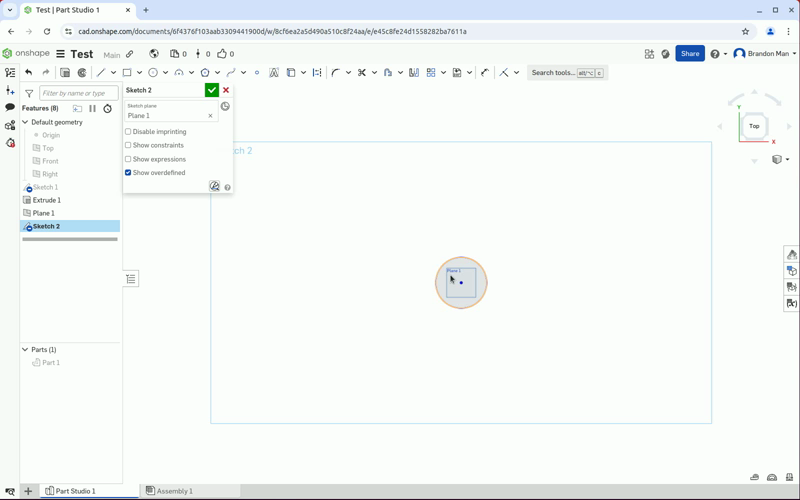
click(450, 274)
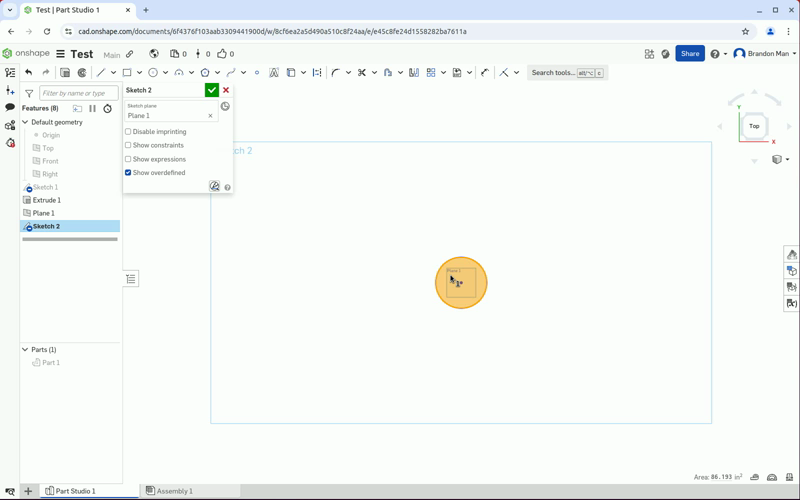
mouse_move(73, 352)
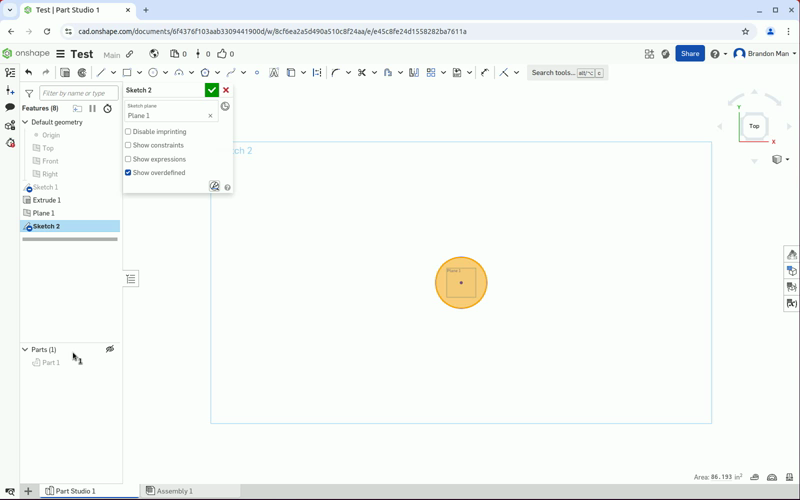
key(shift+y)
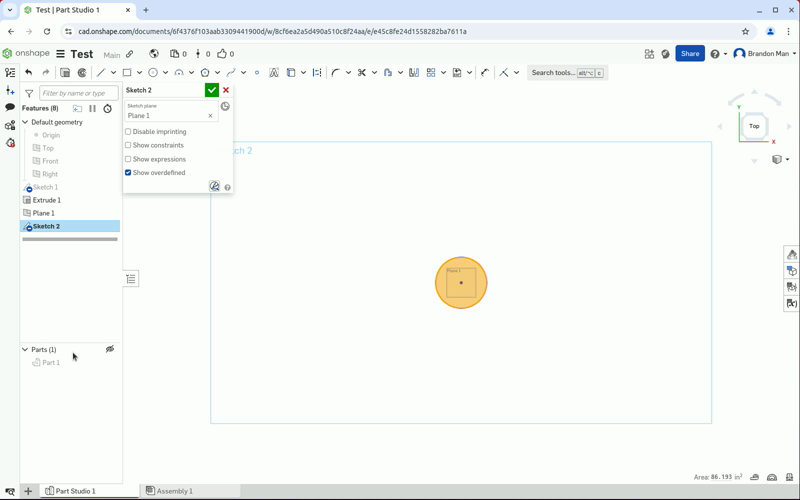
key(shift+e)
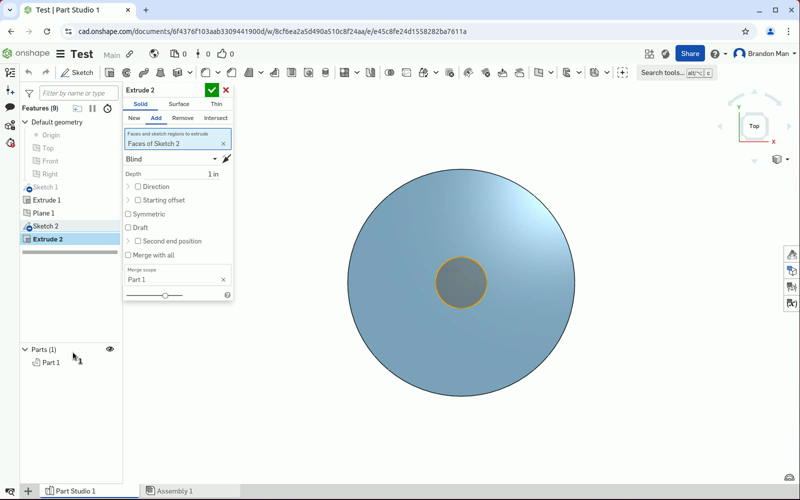
mouse_move(143, 106)
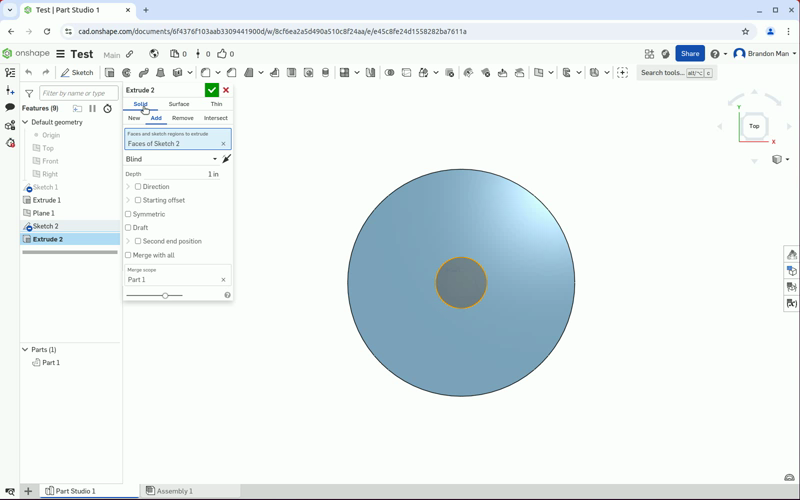
click(143, 106)
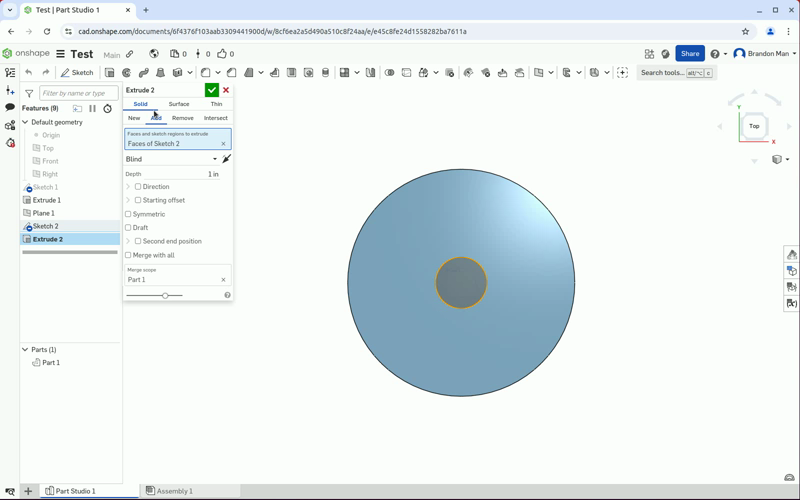
mouse_move(186, 120)
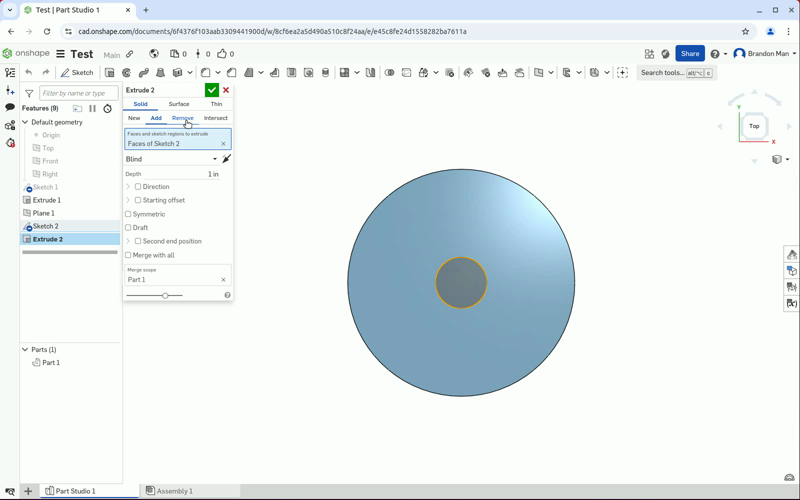
click(186, 120)
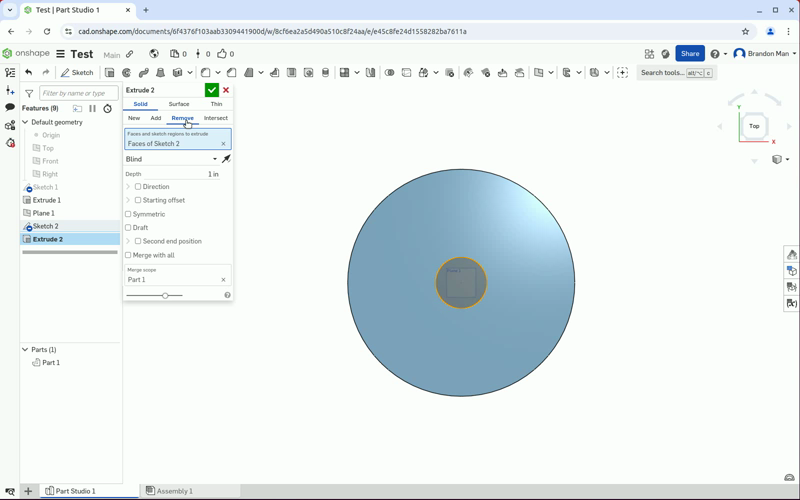
key(tab, 4)
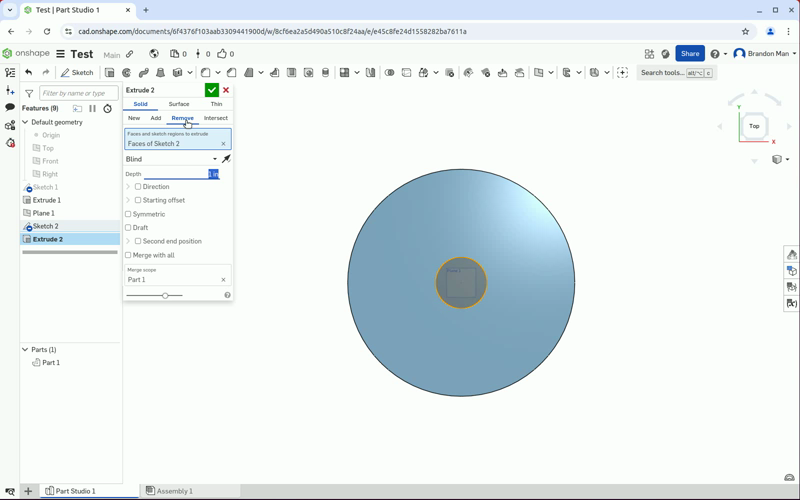
text(4.574)
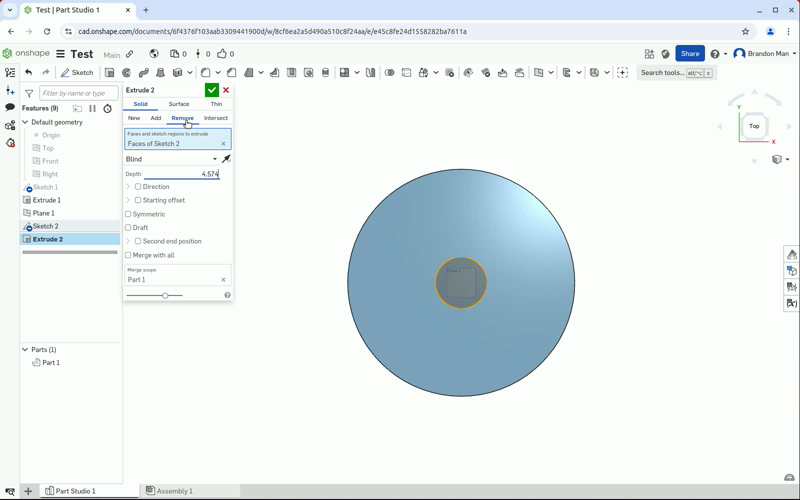
key(tab, 6)
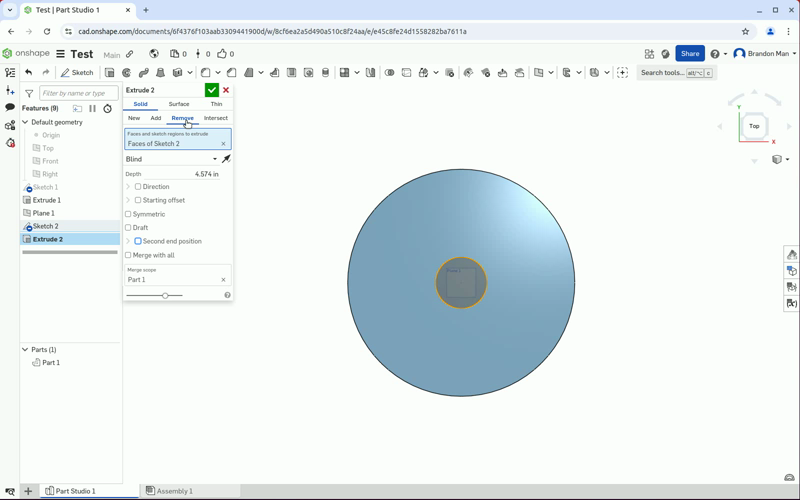
key(space)
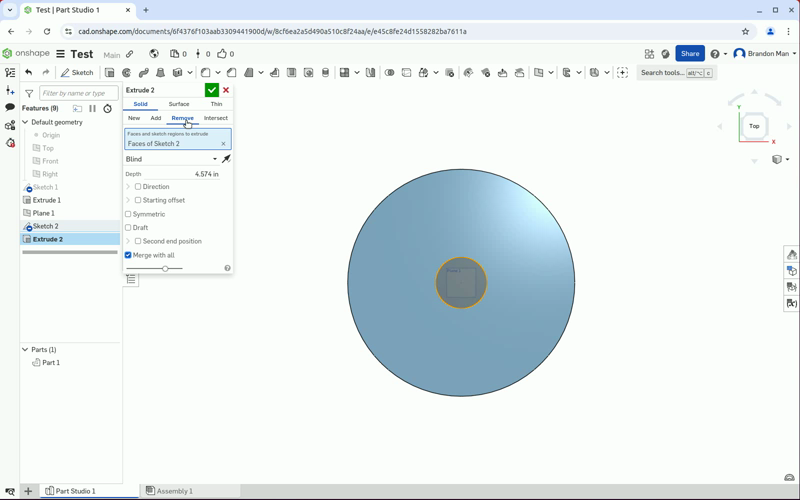
key(enter)
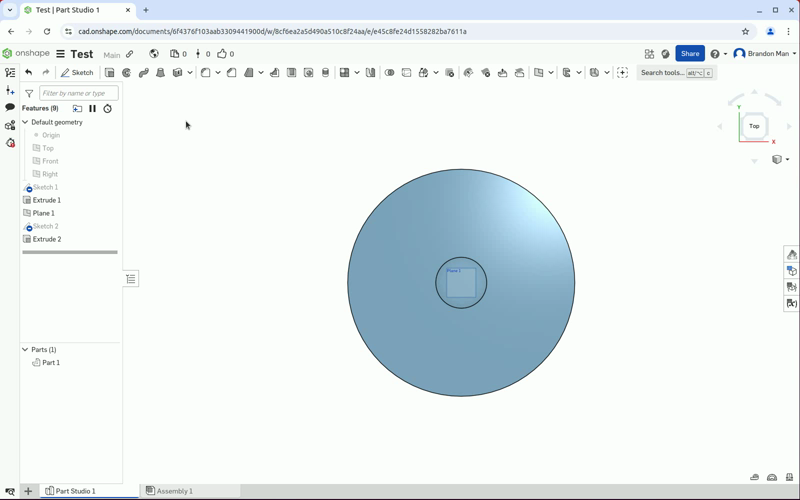
key(shift+h)
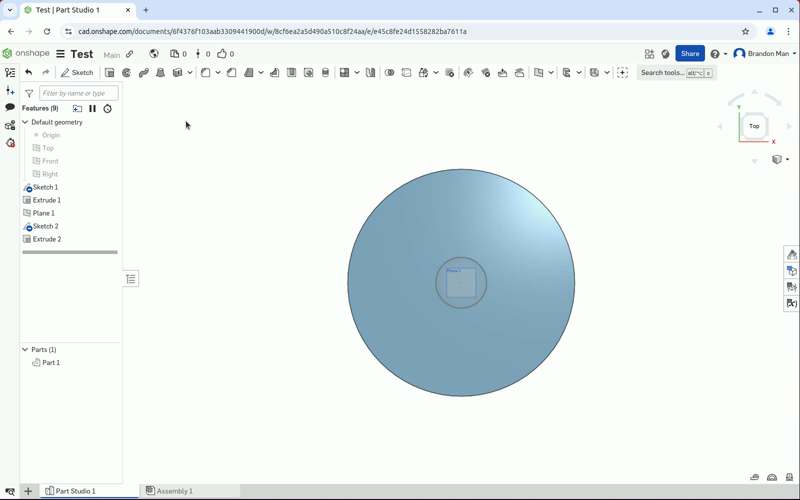
key(shift+h)
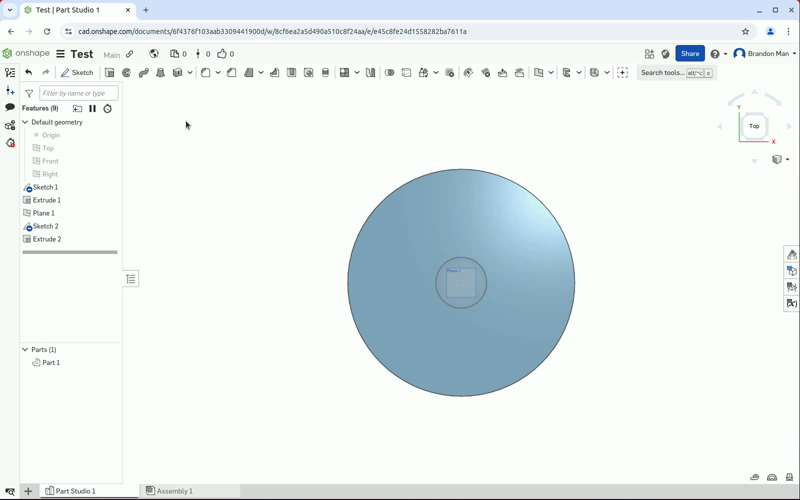
key(shift+7)
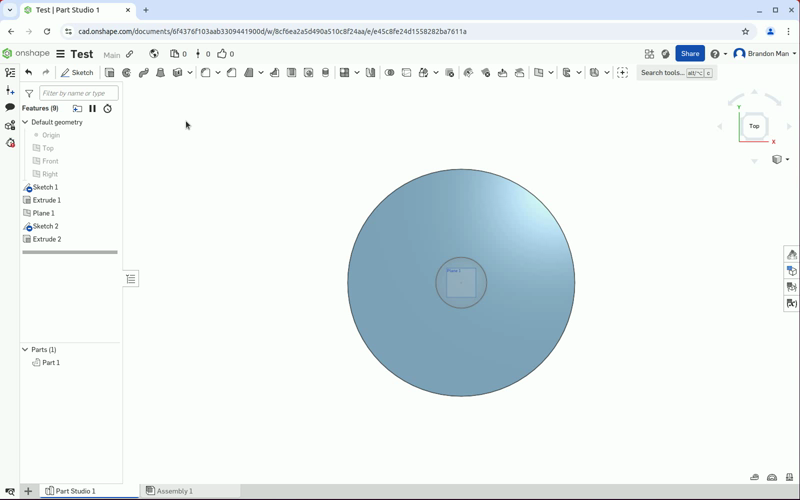
key(up, 3)
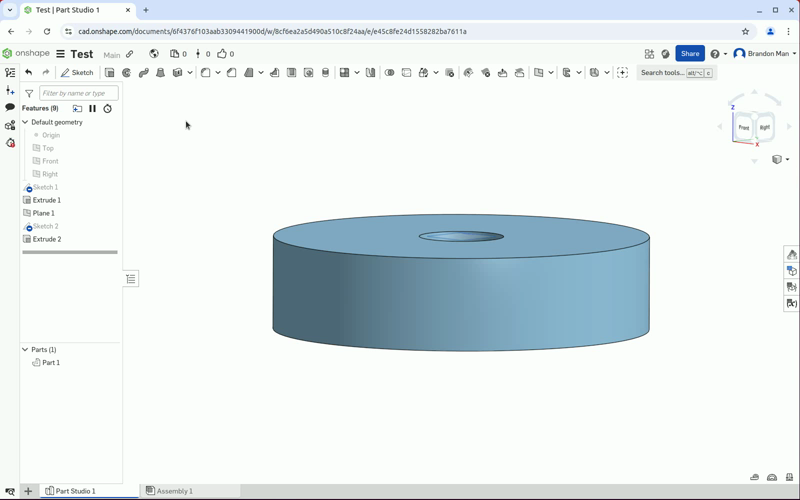
key(left, 3)
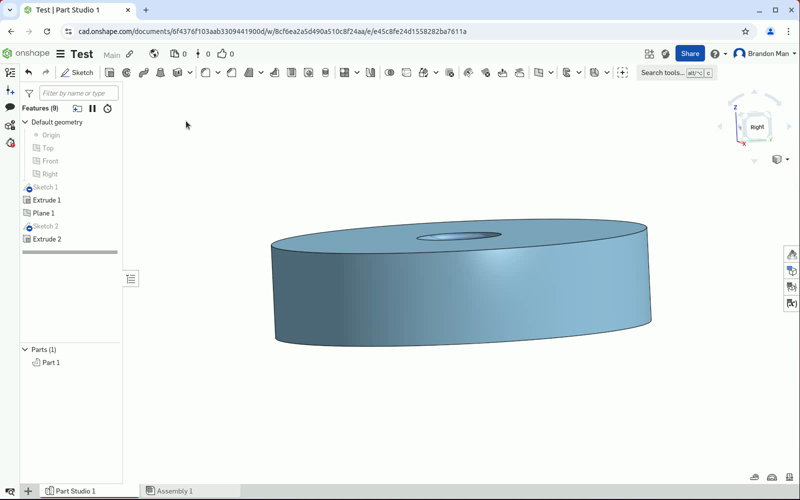
key(right, 3)
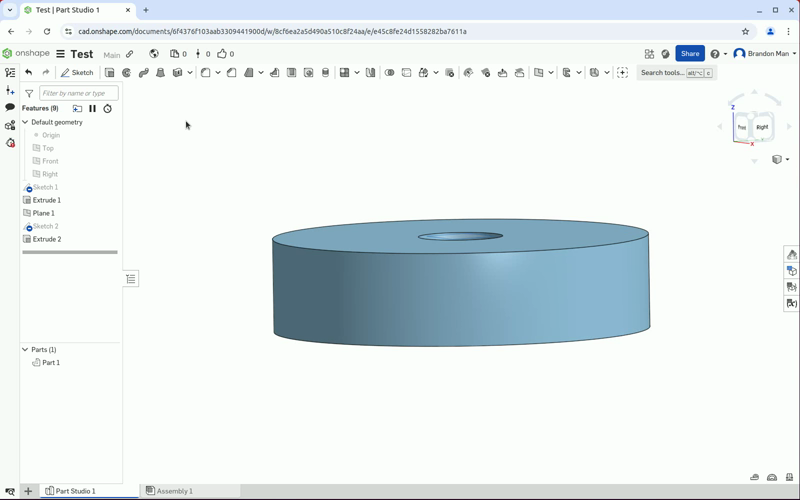
key(down, 3)
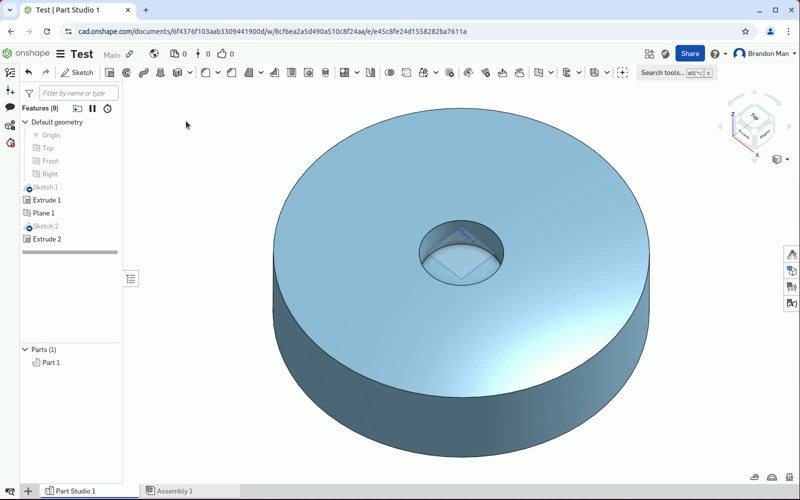
mouse_move(73, 189)
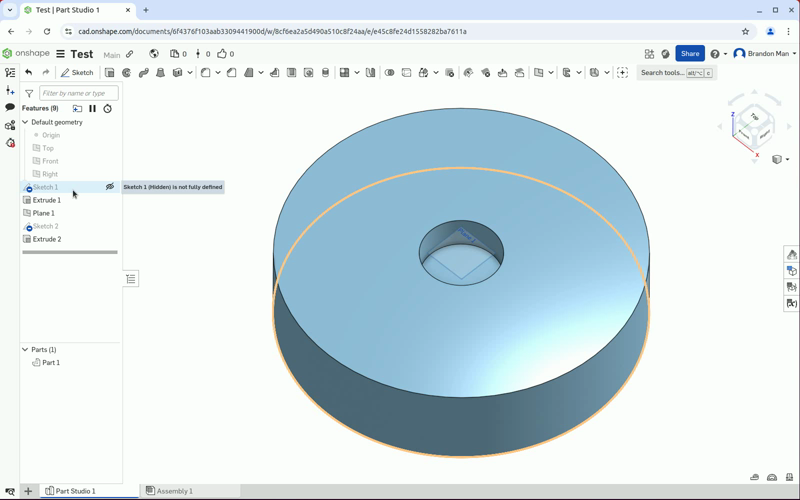
click(73, 189)